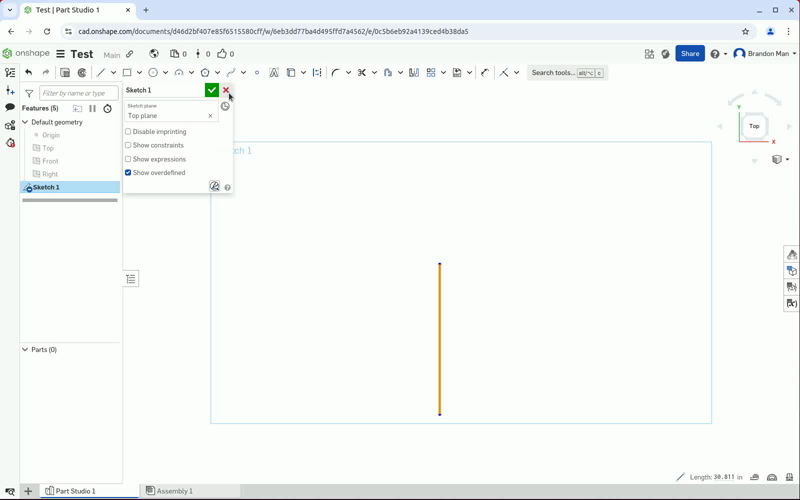
key(shift+h)
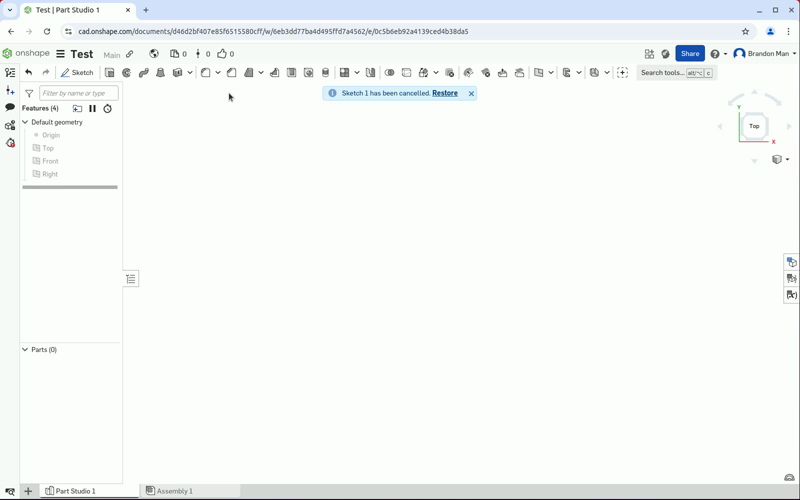
mouse_move(73, 352)
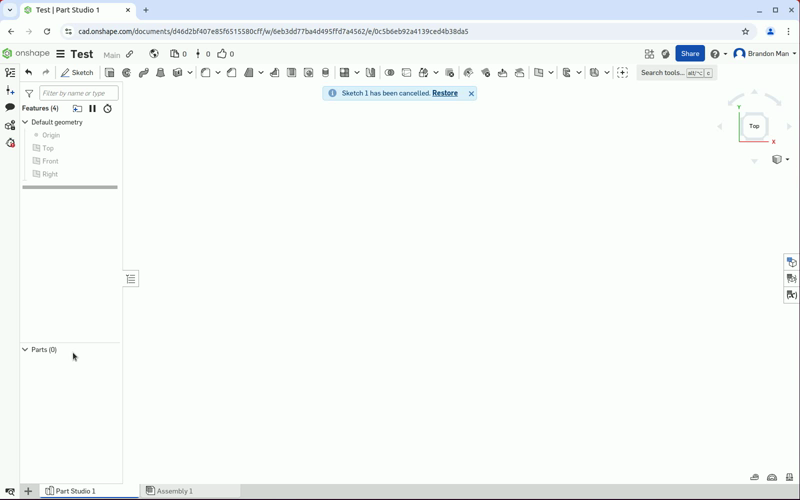
key(y)
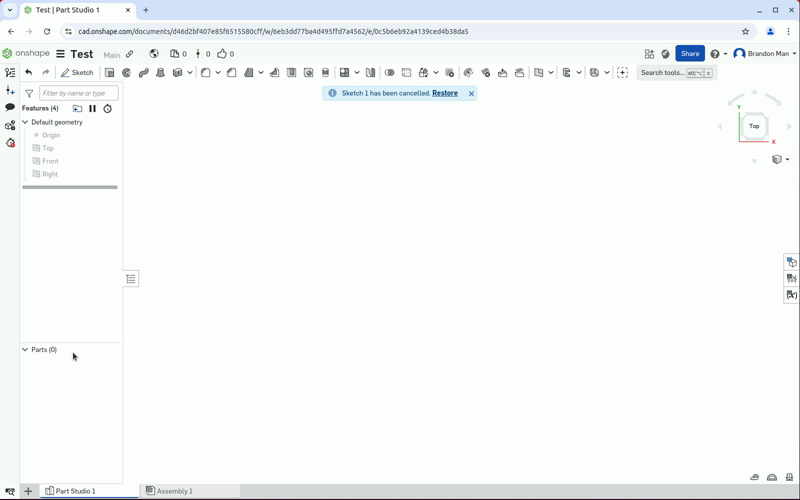
key(shift+p)
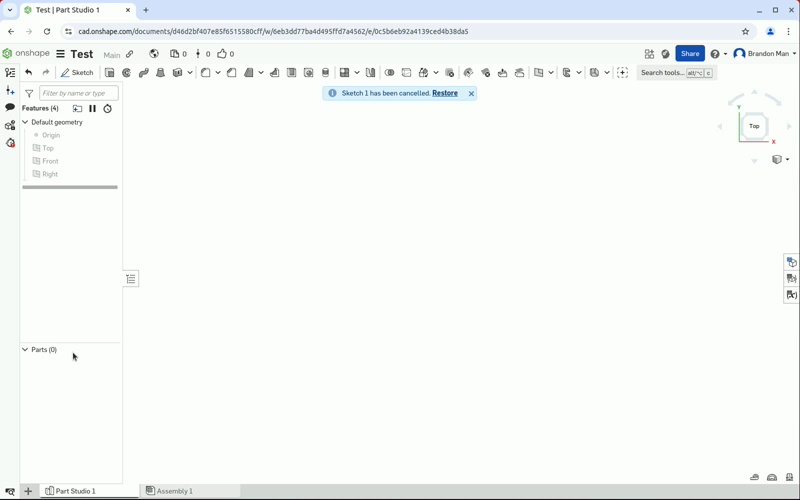
key(space)
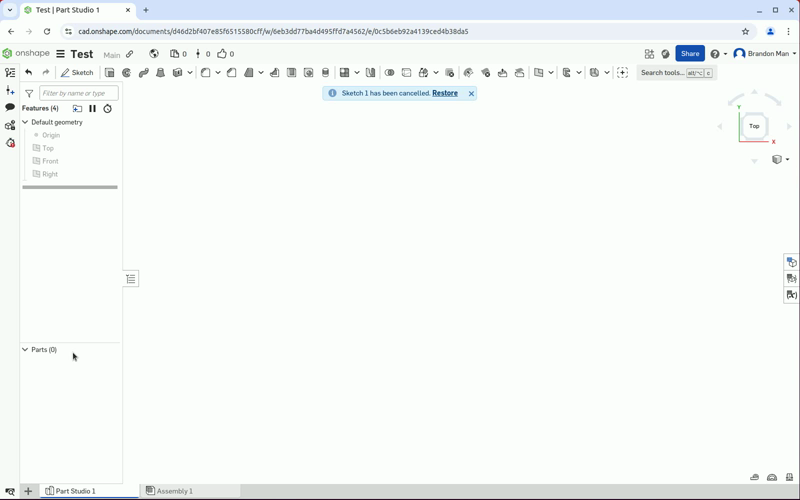
key_down(shift)
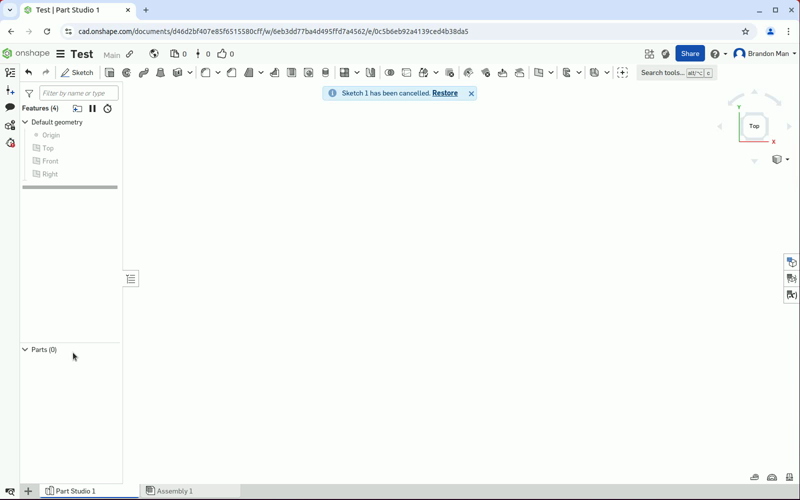
key(up)
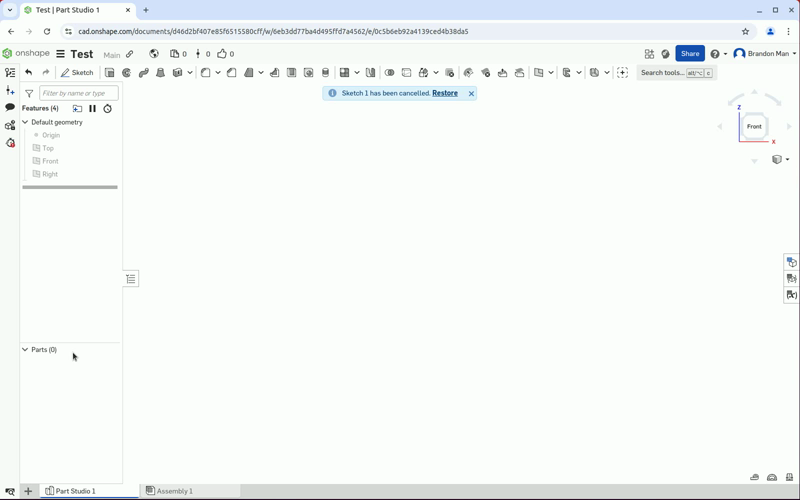
key_up(shift)
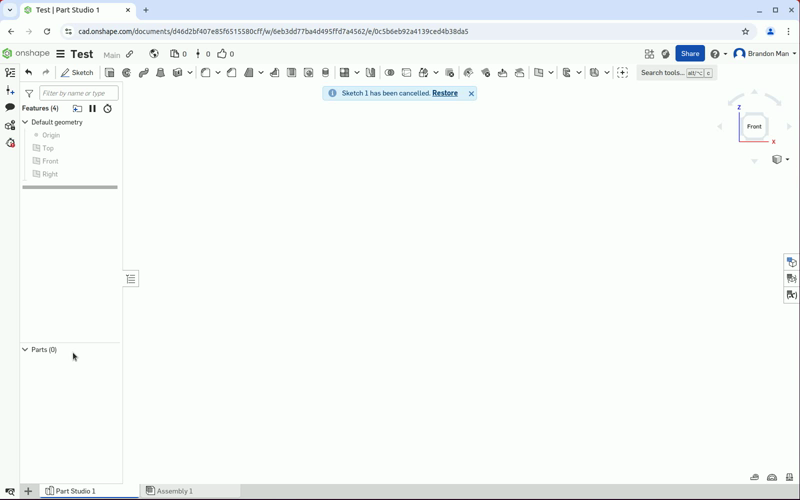
mouse_move(73, 352)
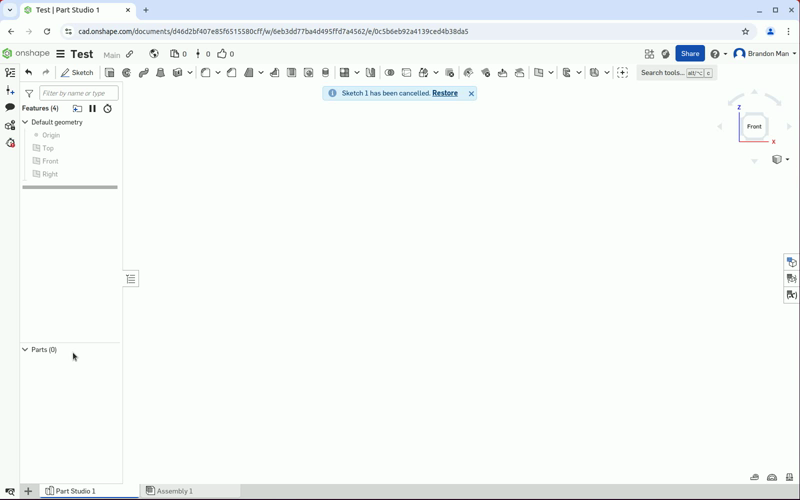
key(shift+y)
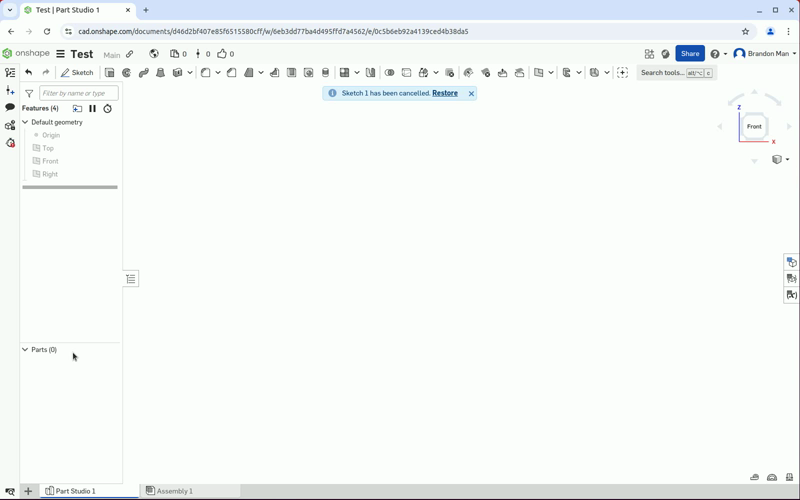
key(shift+s)
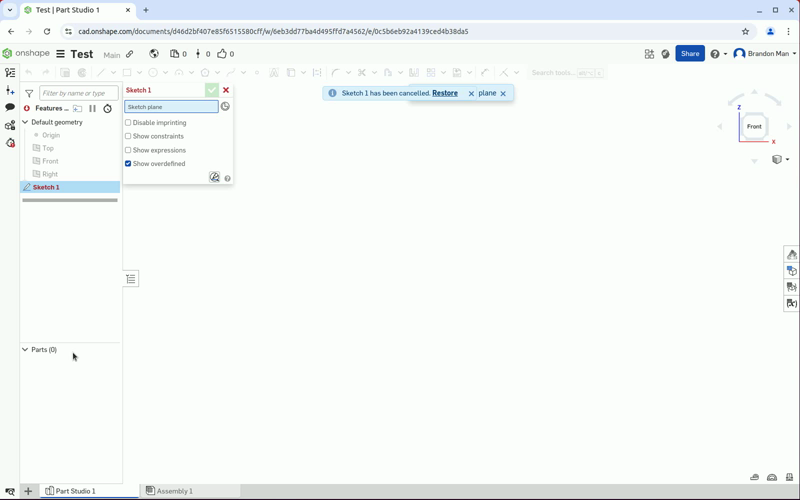
mouse_move(73, 163)
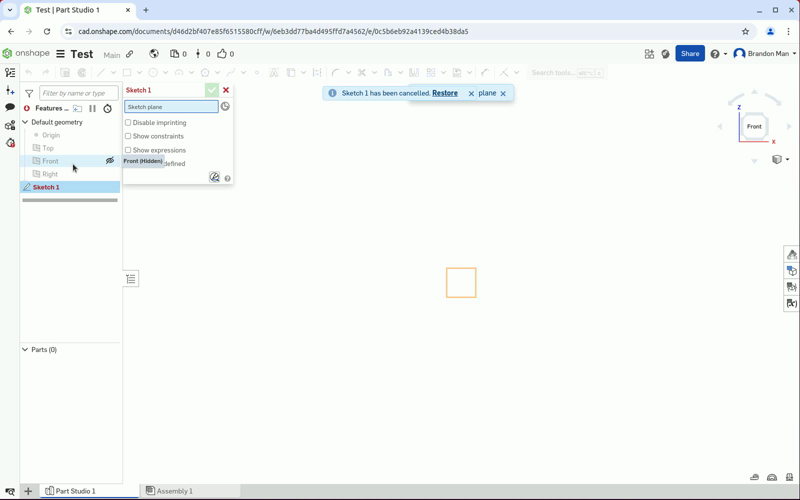
click(73, 163)
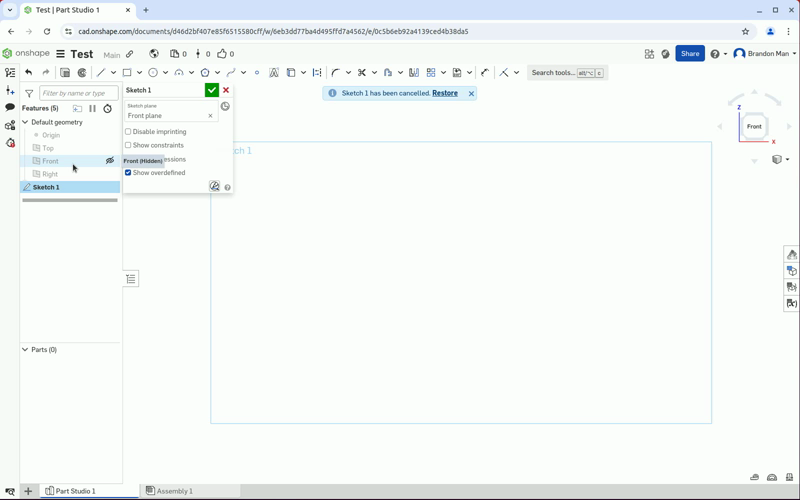
mouse_move(73, 352)
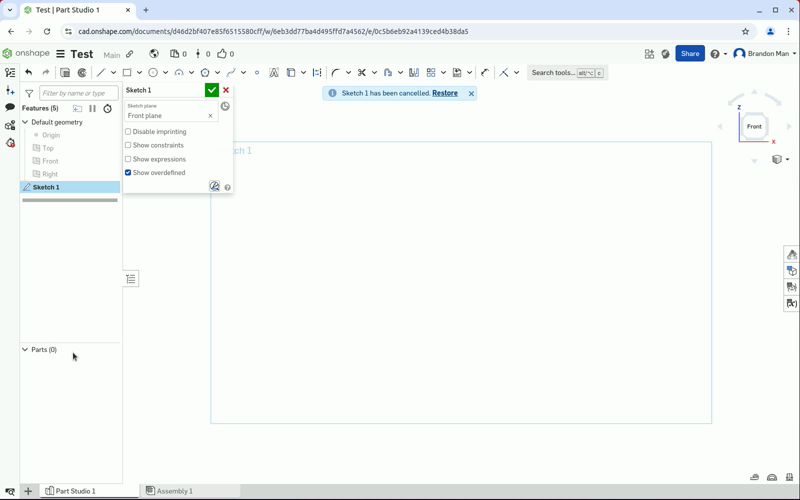
key(y)
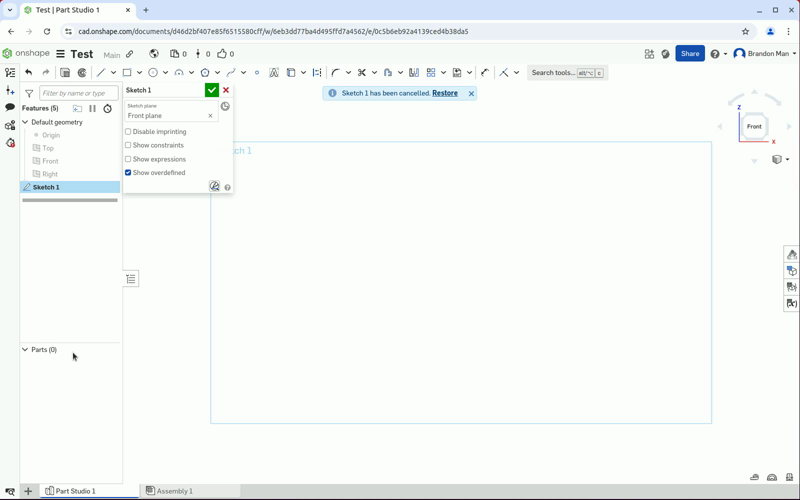
key(c)
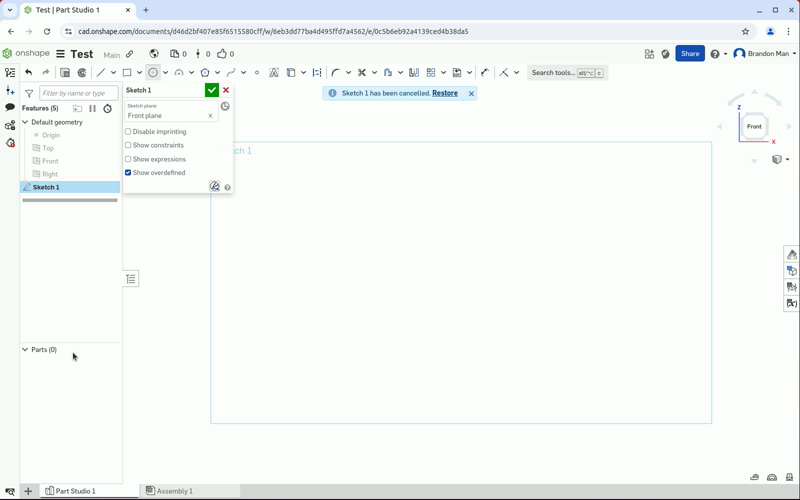
key_down(shift)
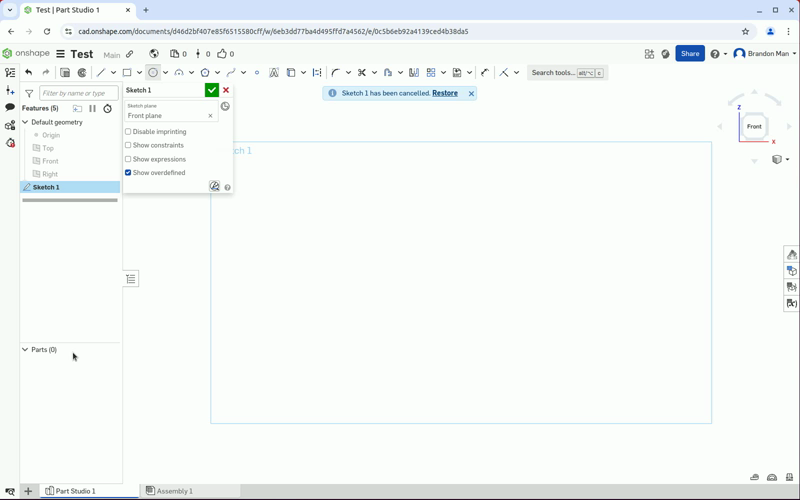
mouse_move(461, 282)
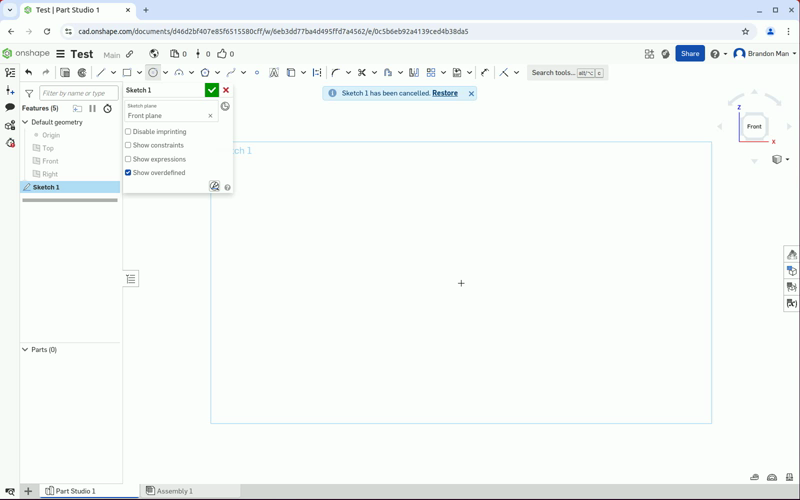
click(461, 282)
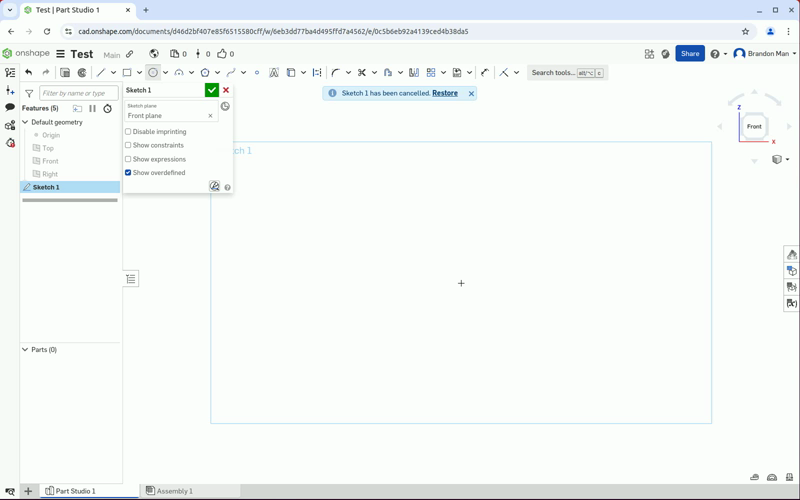
key_up(shift)
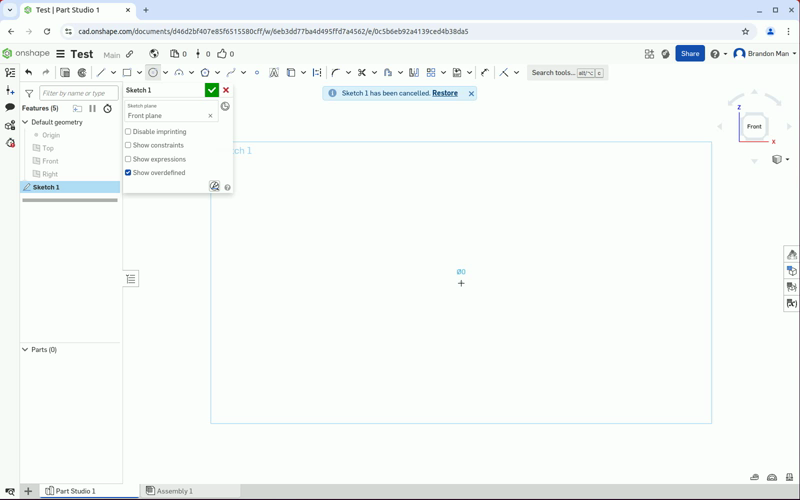
mouse_move(574, 282)
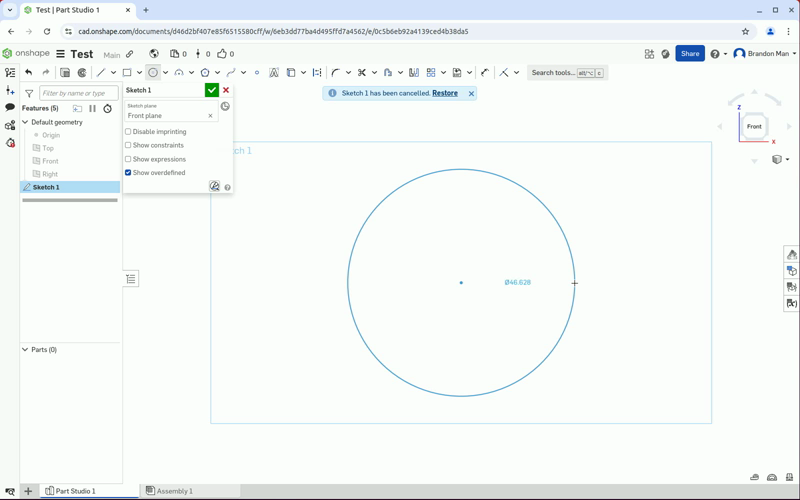
click(574, 282)
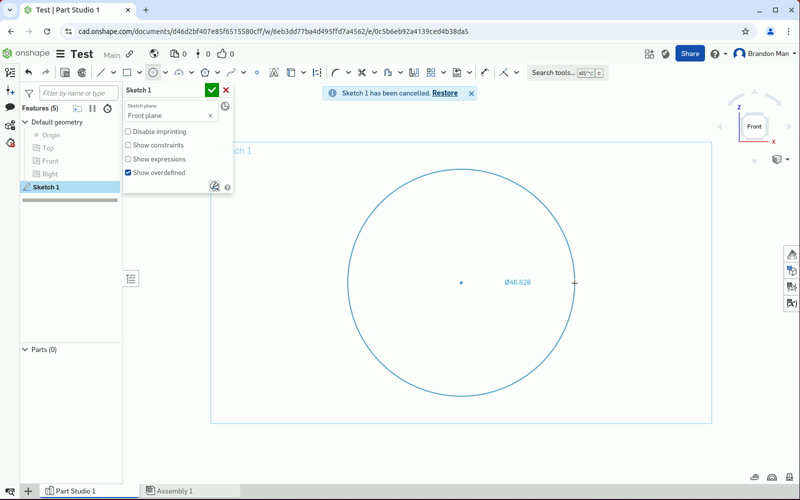
key(esc)
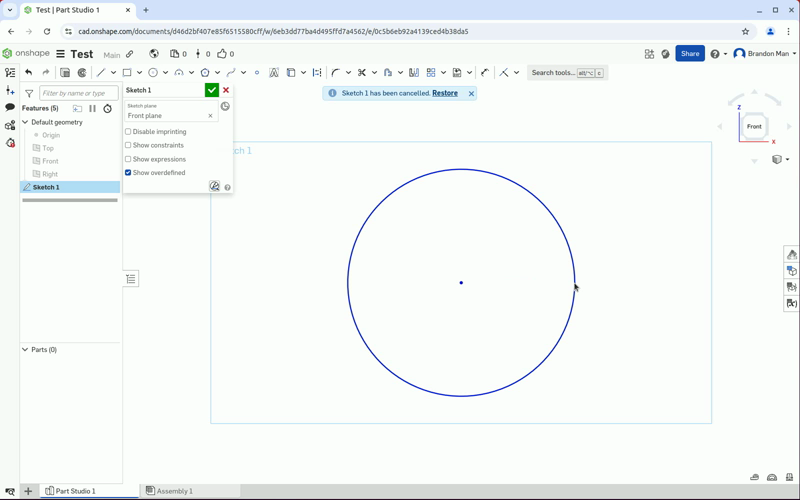
mouse_move(465, 345)
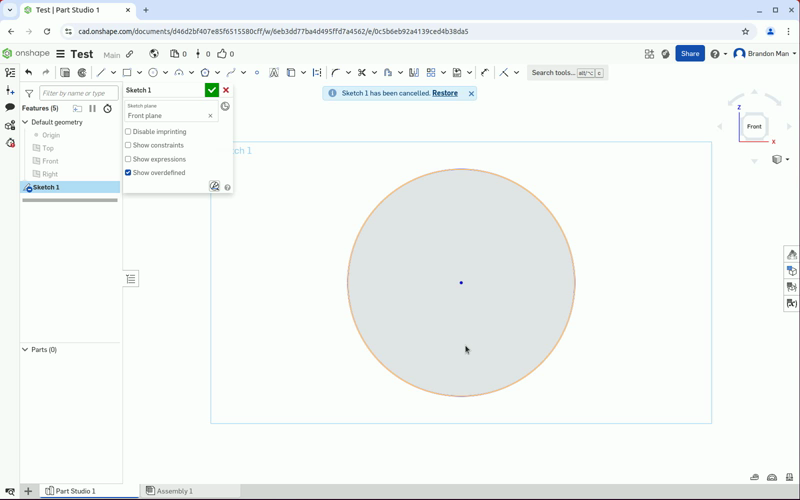
click(465, 345)
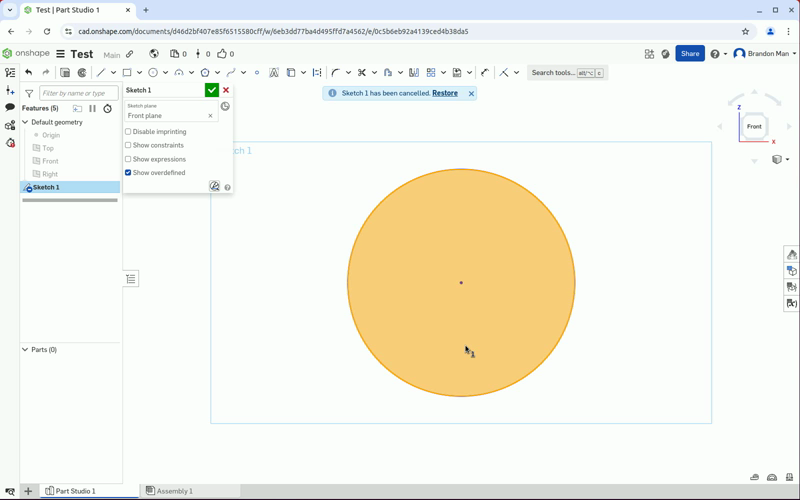
mouse_move(73, 352)
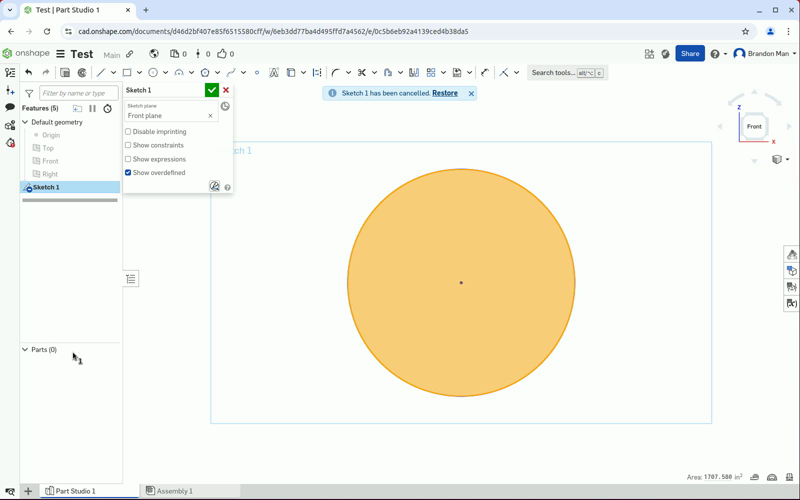
key(shift+y)
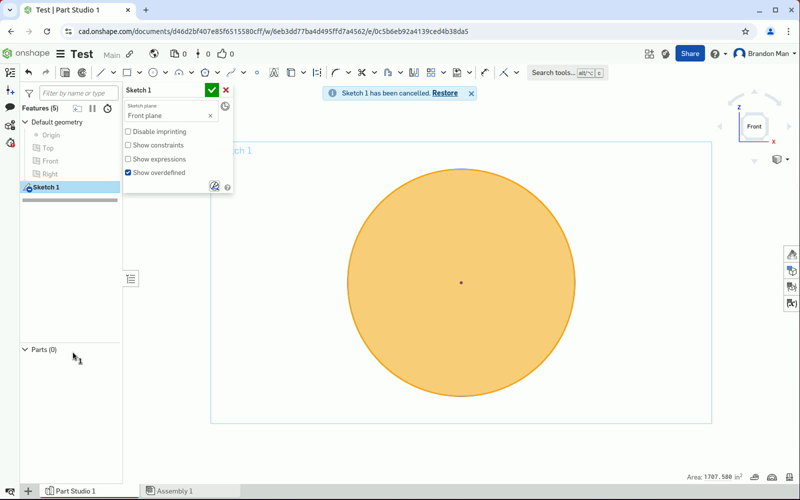
key(shift+e)
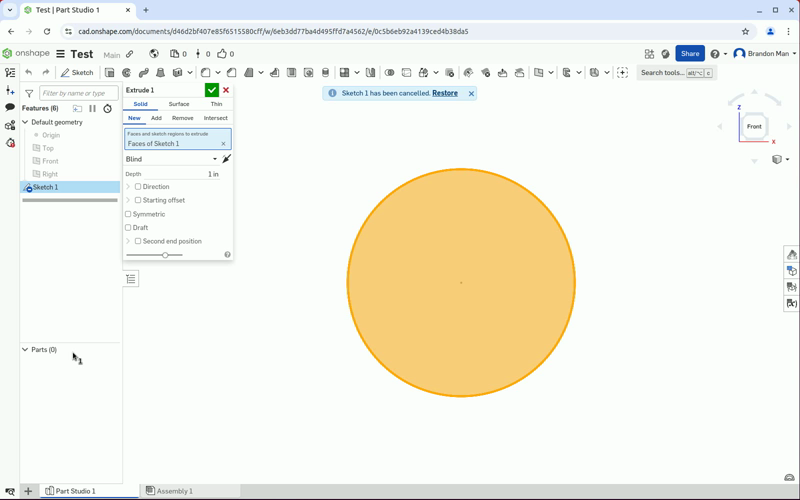
mouse_move(143, 106)
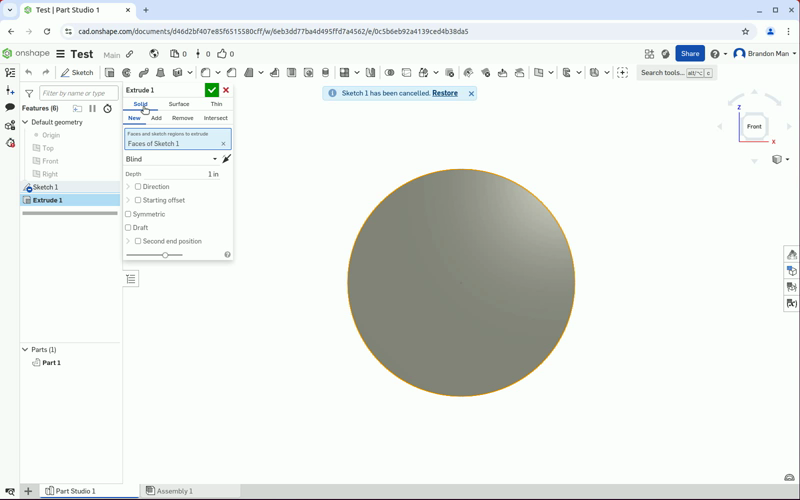
click(143, 106)
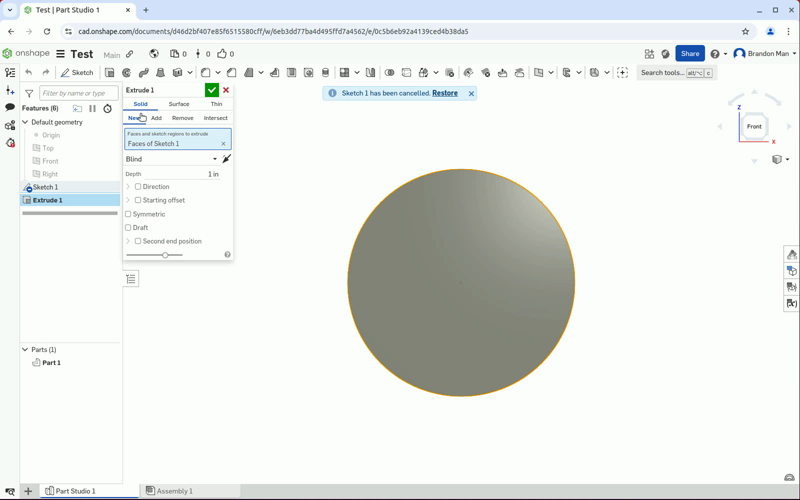
mouse_move(137, 120)
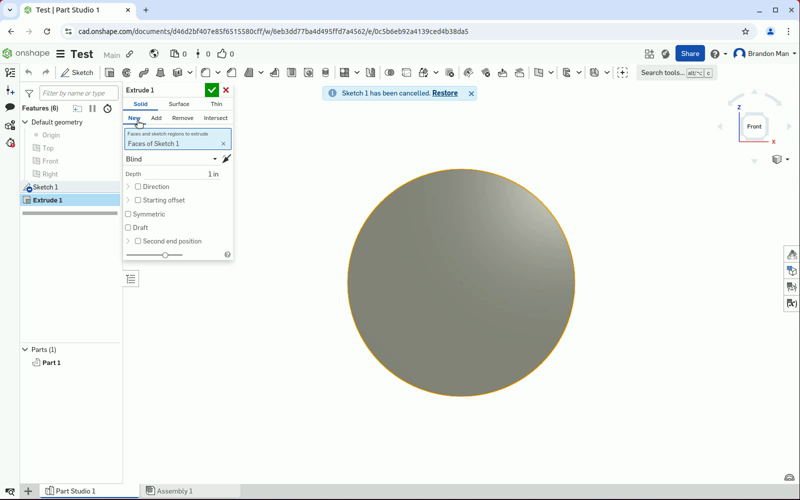
click(137, 120)
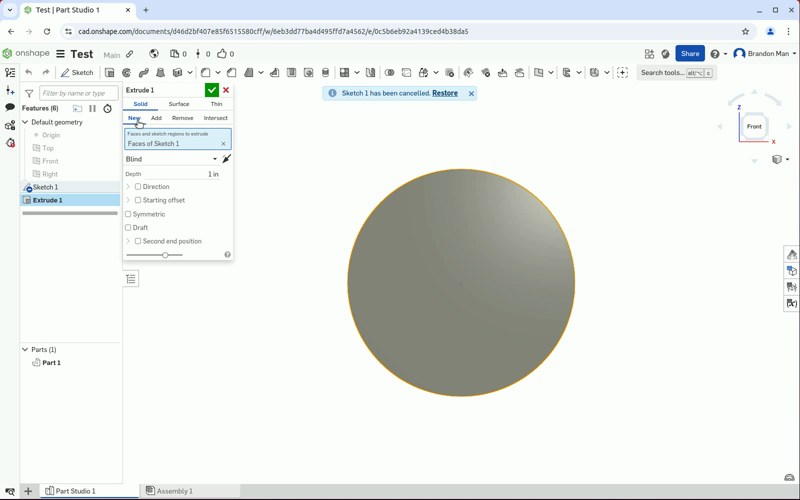
key(tab, 4)
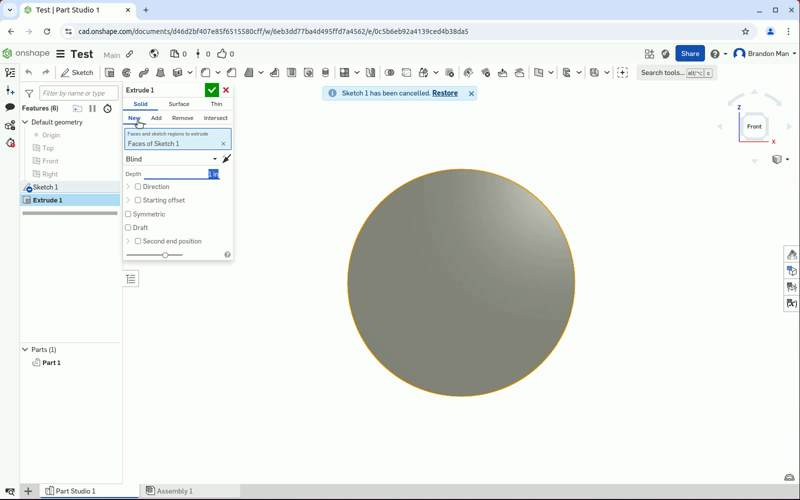
text(5.055)
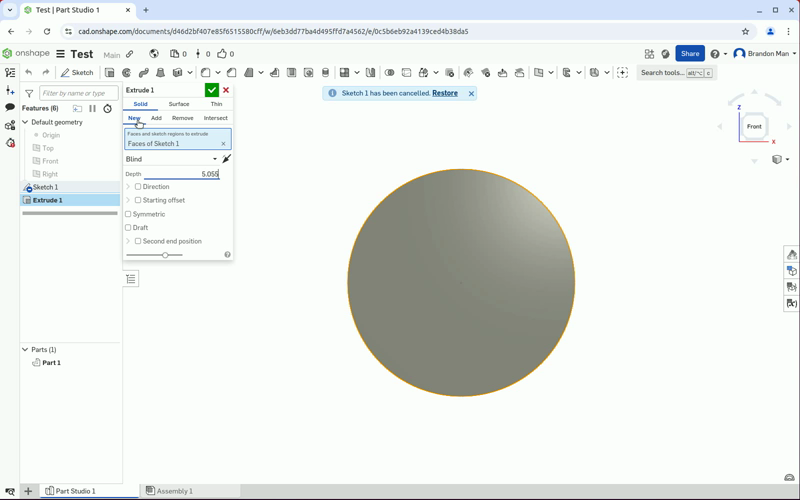
key(enter)
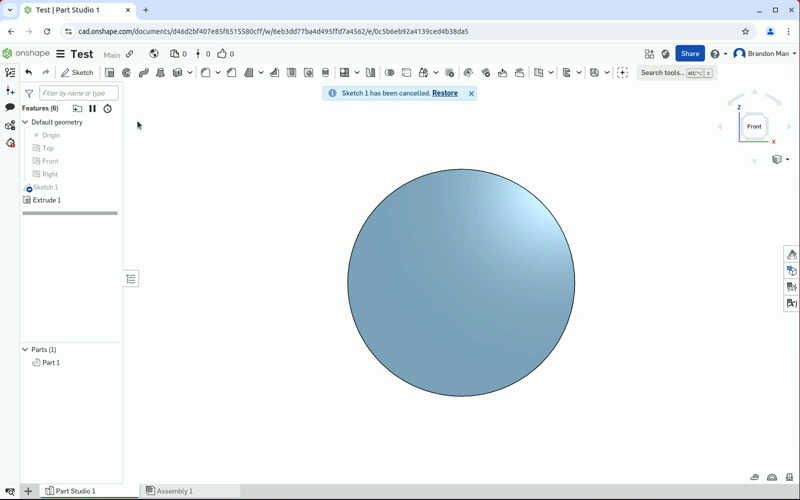
key(shift+h)
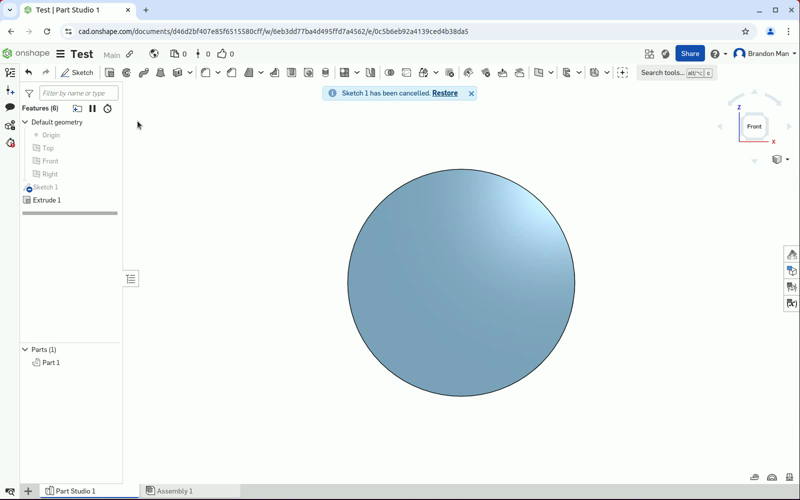
key(shift+h)
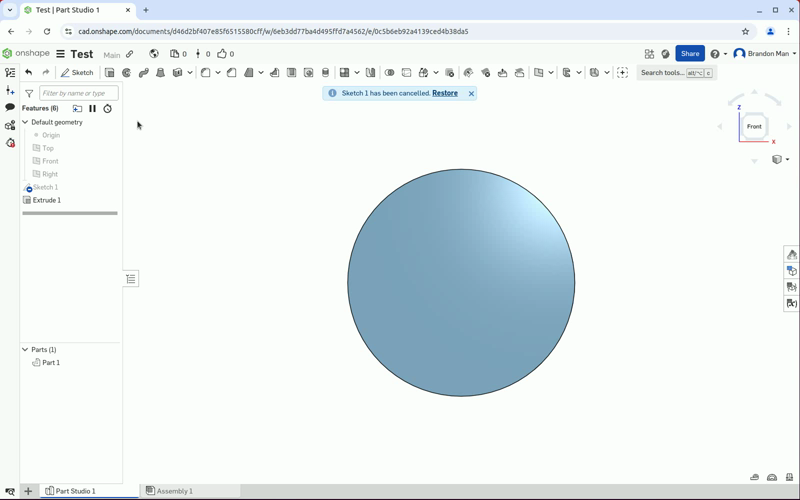
mouse_move(73, 189)
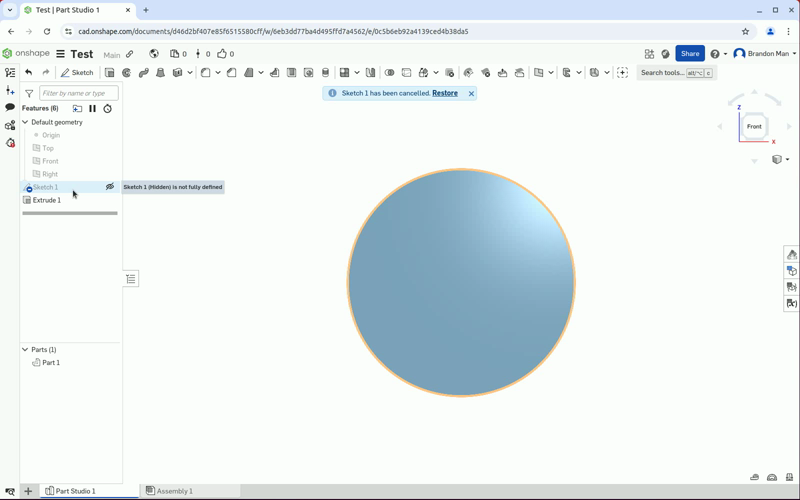
click(73, 189)
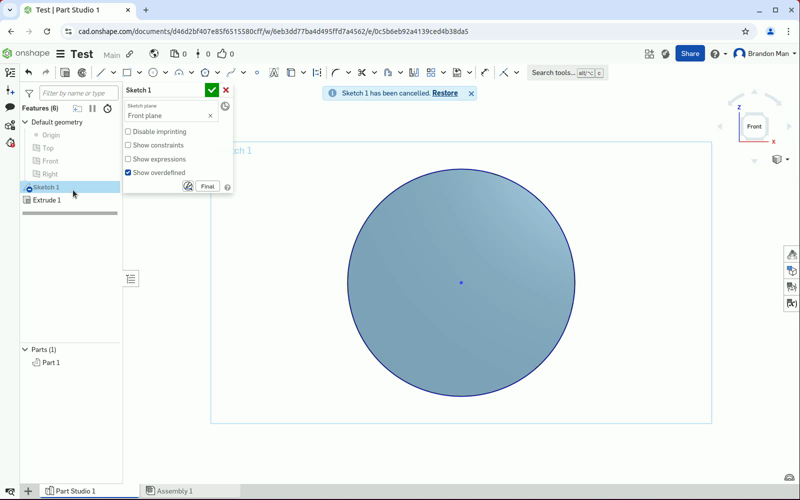
mouse_move(229, 92)
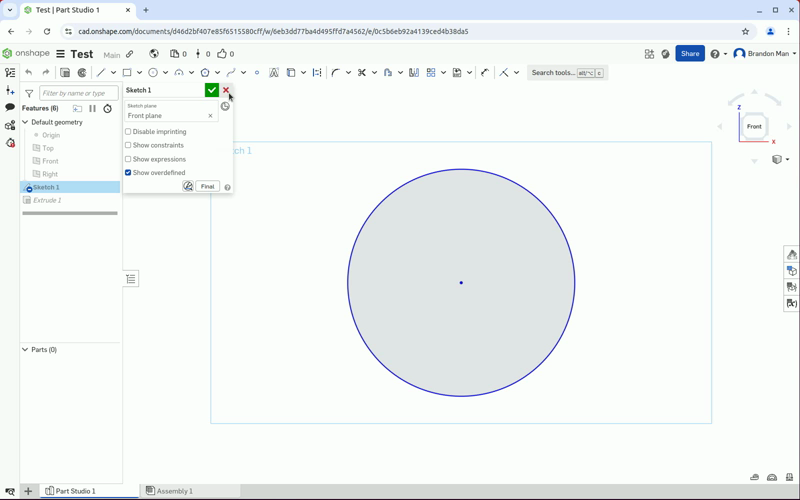
click(229, 92)
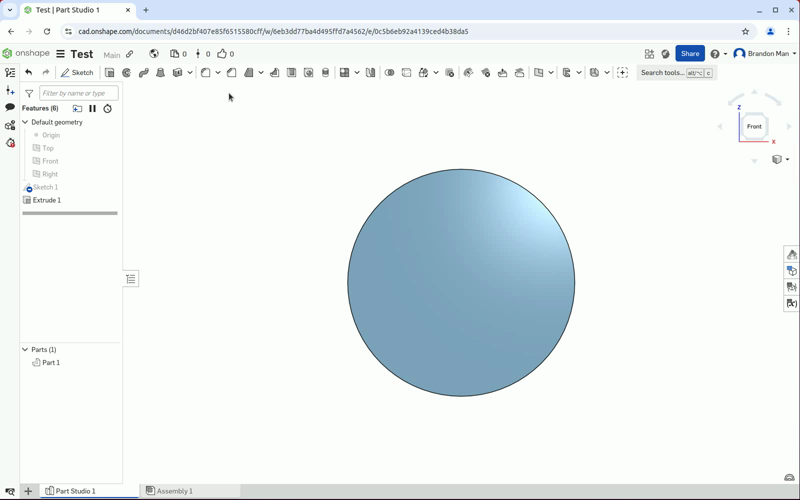
mouse_move(541, 75)
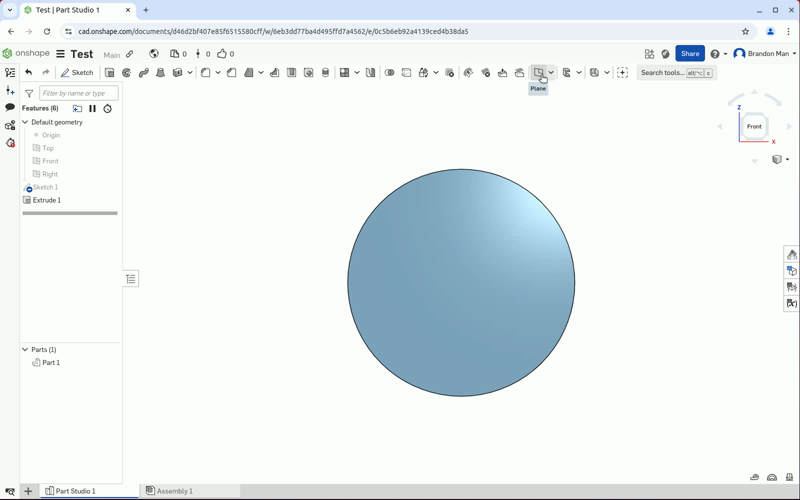
click(541, 75)
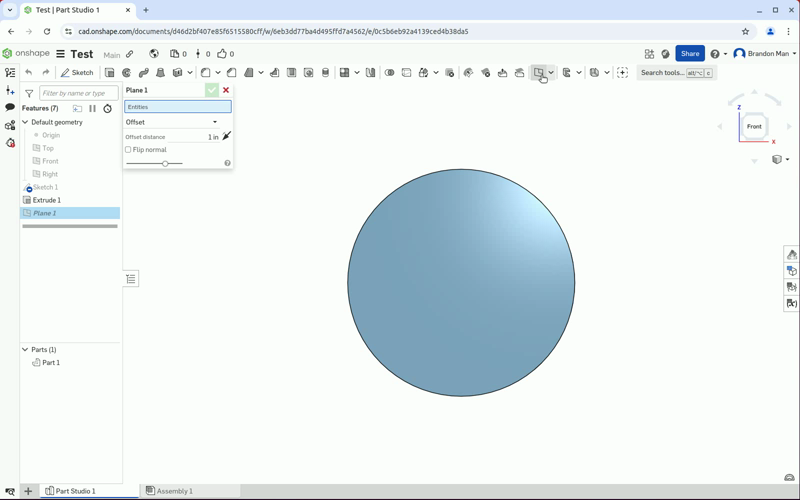
mouse_move(73, 163)
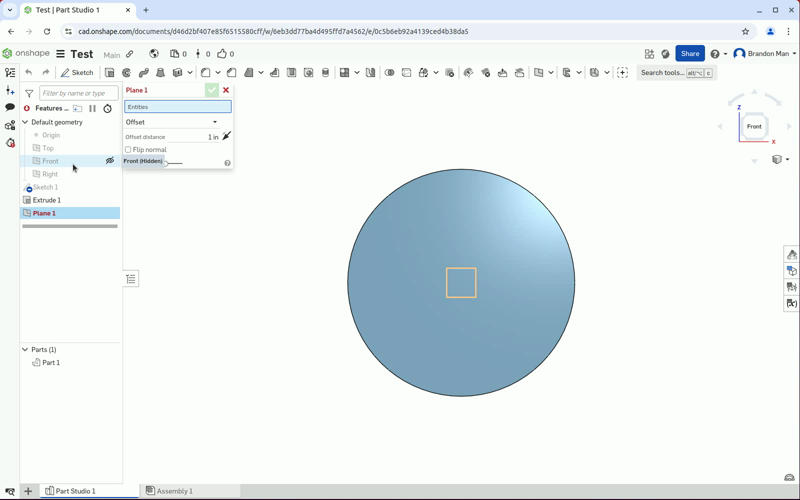
click(73, 163)
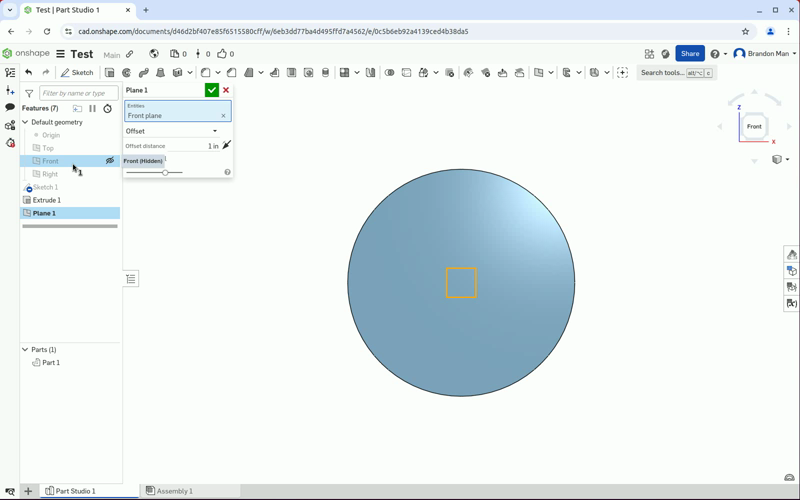
key(tab, 2)
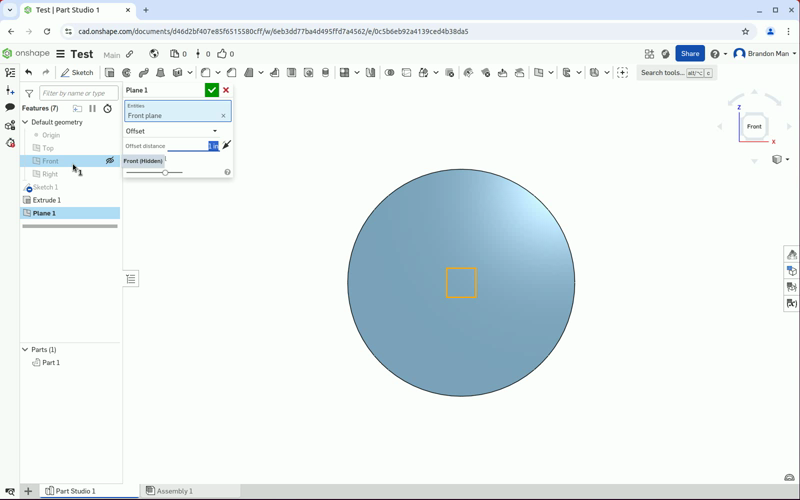
text(5.053)
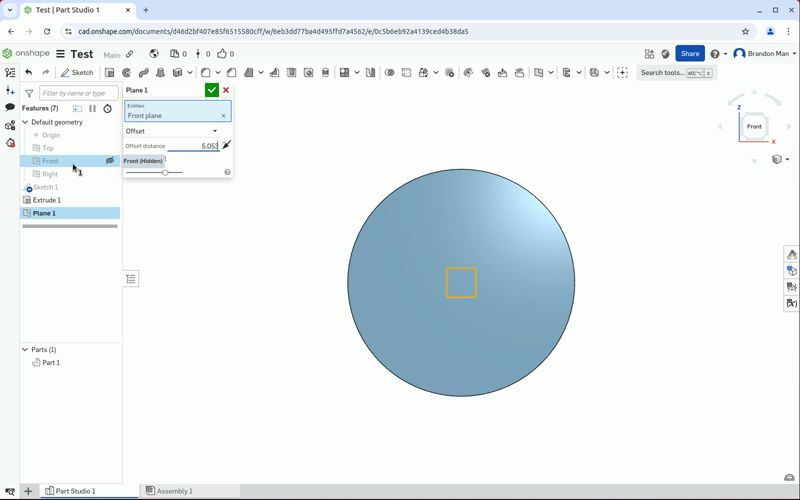
key(enter, 2)
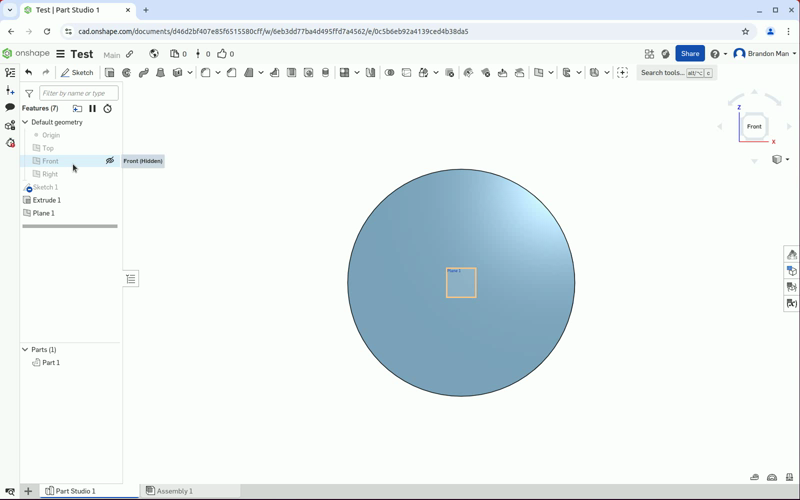
key(shift+s)
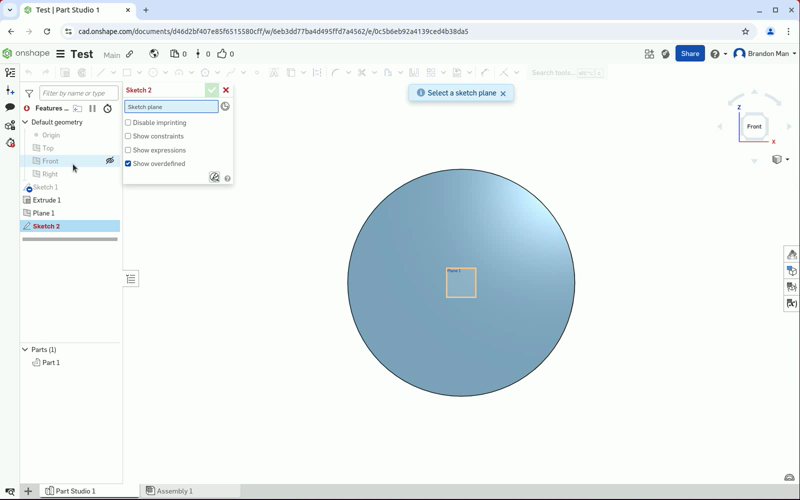
mouse_move(73, 215)
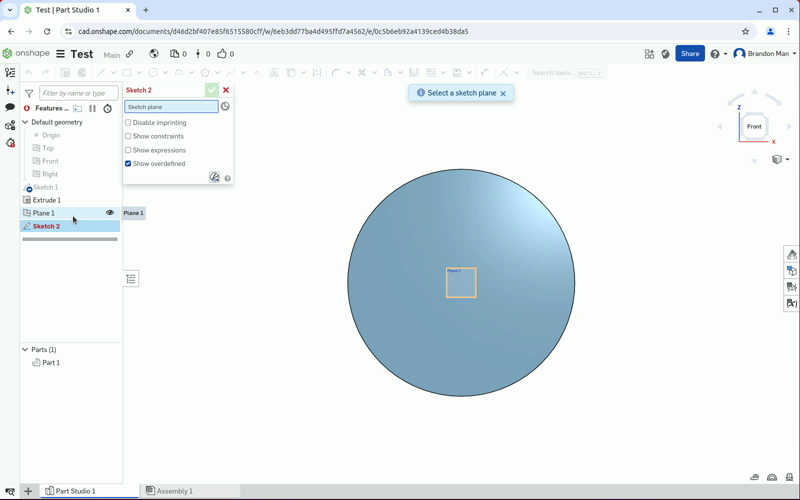
click(73, 215)
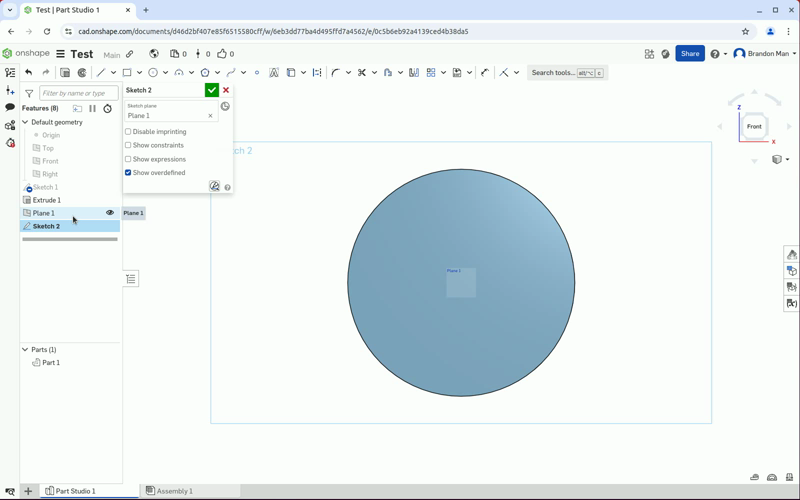
mouse_move(73, 352)
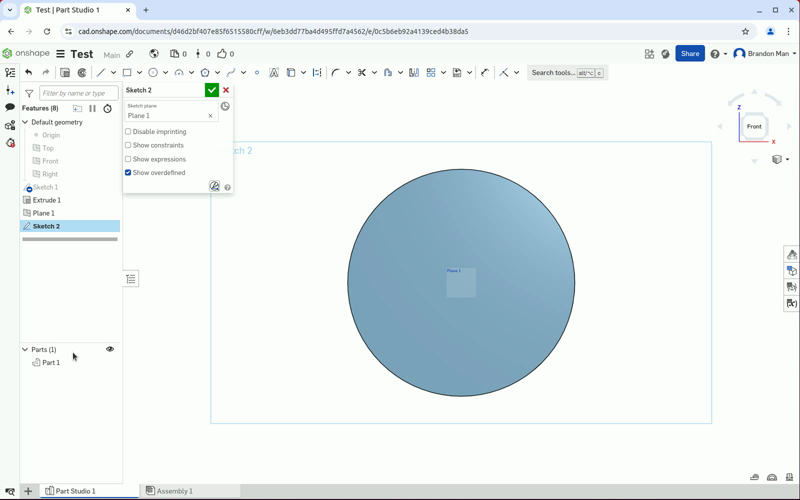
key(y)
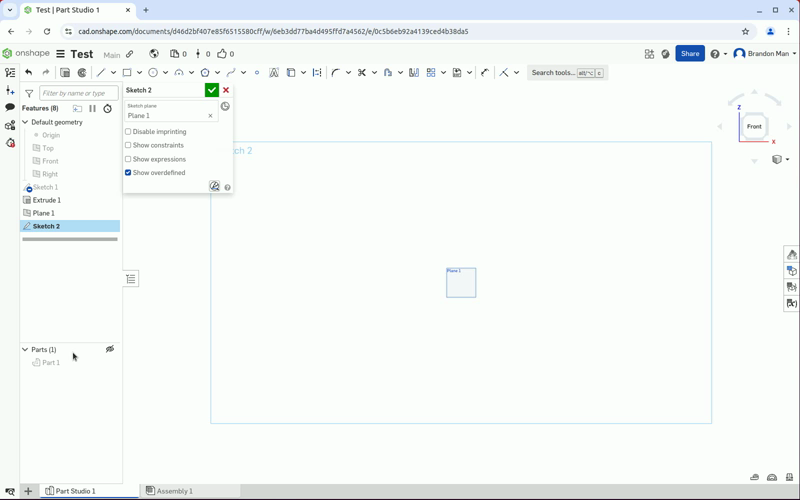
key(c)
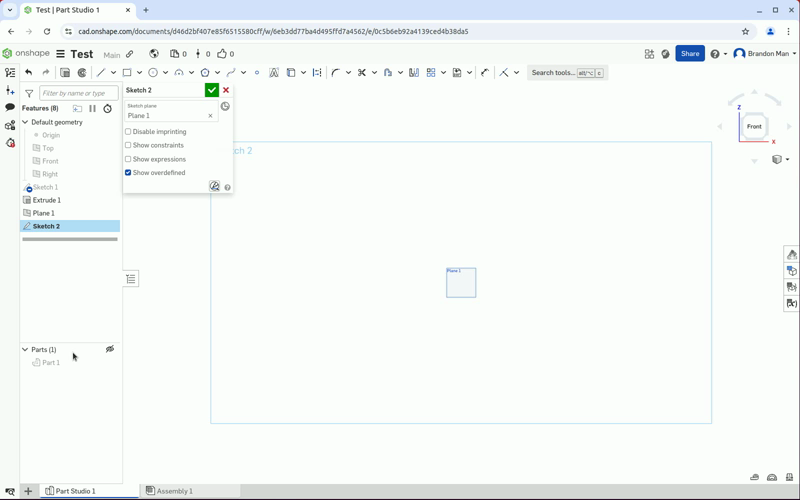
key_down(shift)
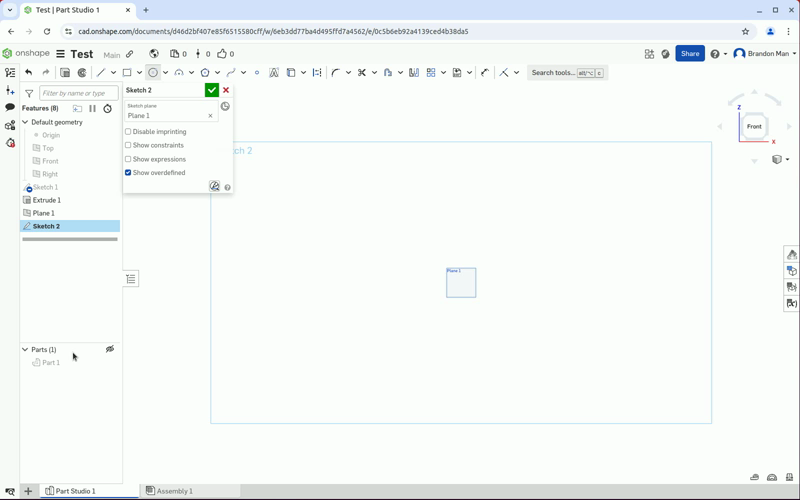
mouse_move(461, 282)
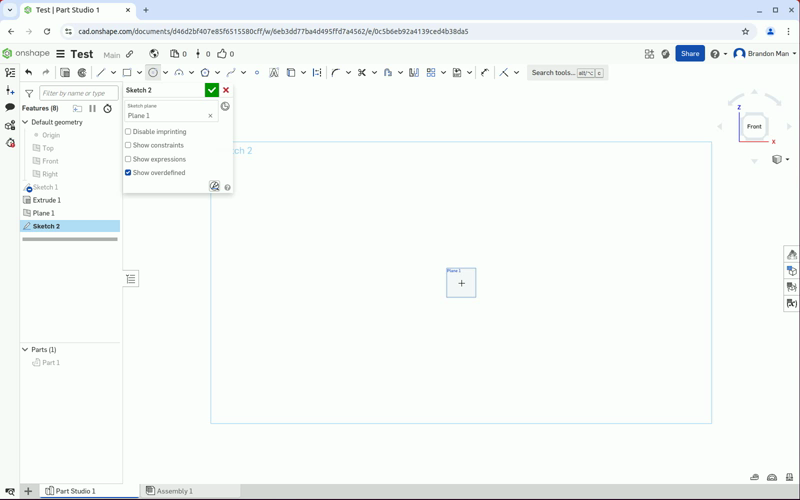
click(461, 282)
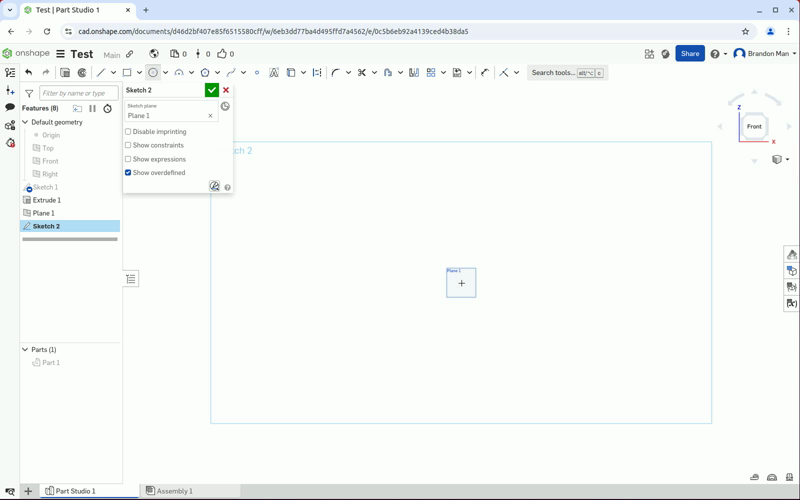
key_up(shift)
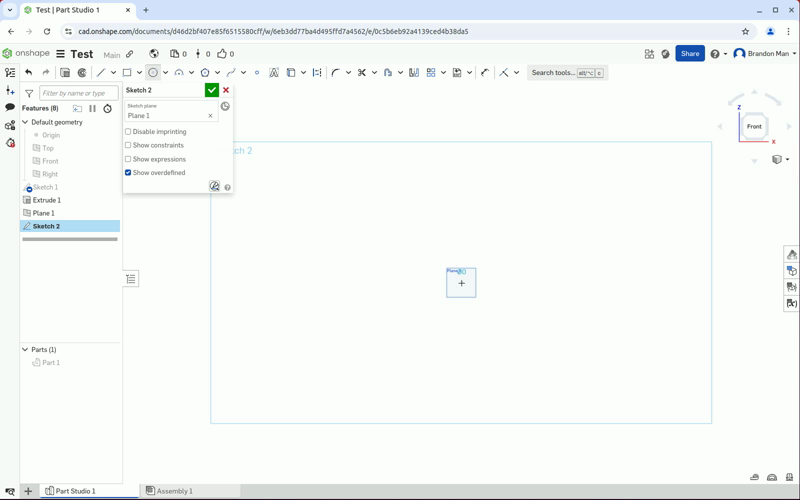
mouse_move(494, 282)
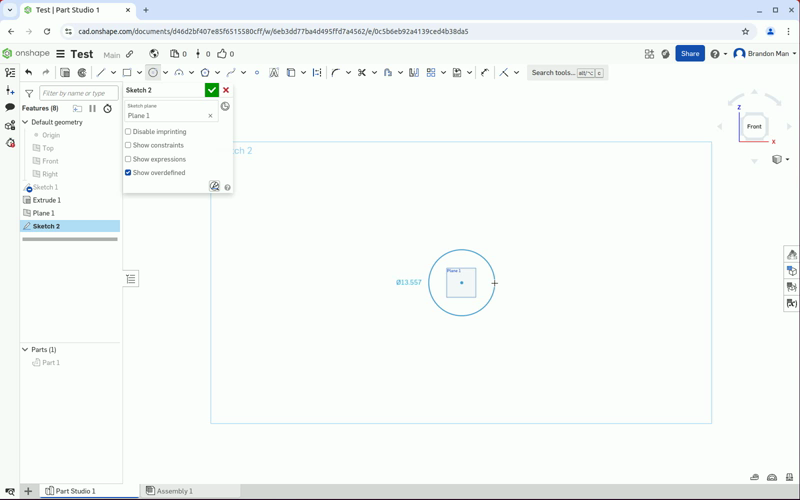
click(494, 282)
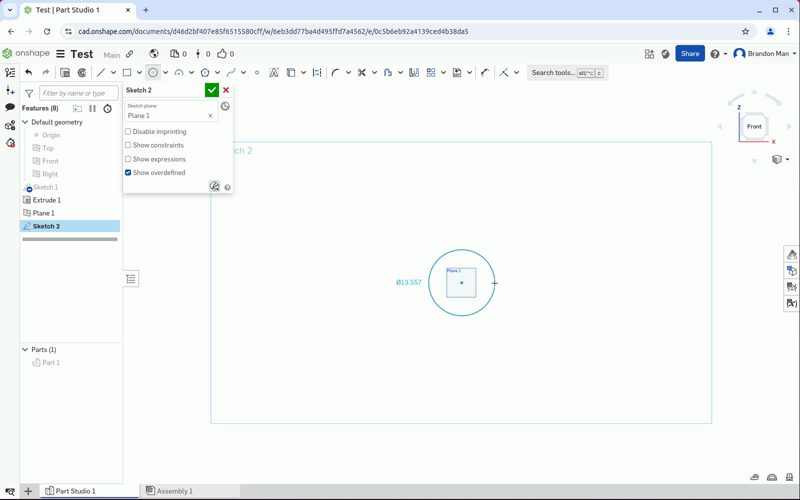
key(esc)
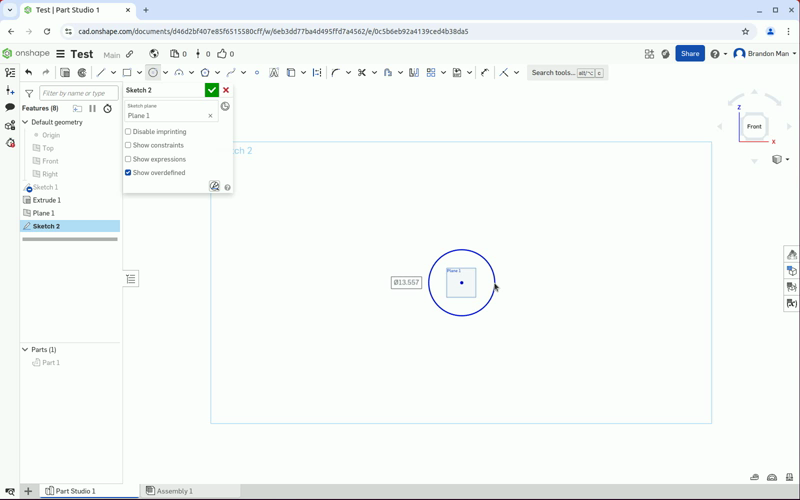
mouse_move(444, 290)
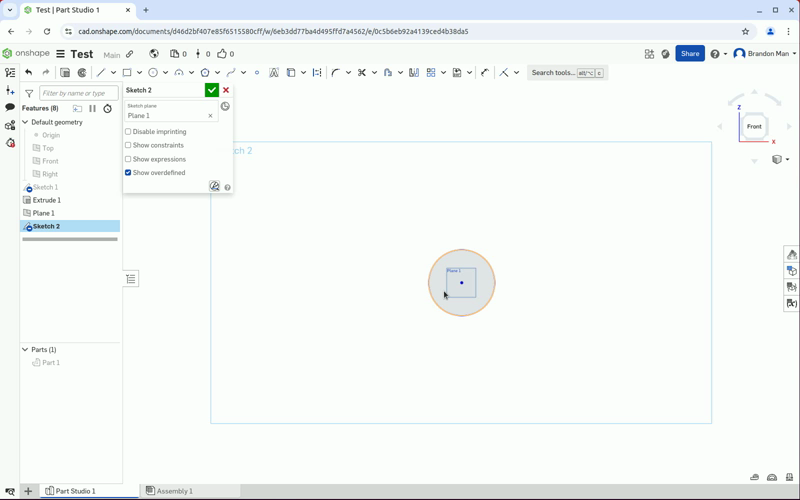
click(444, 290)
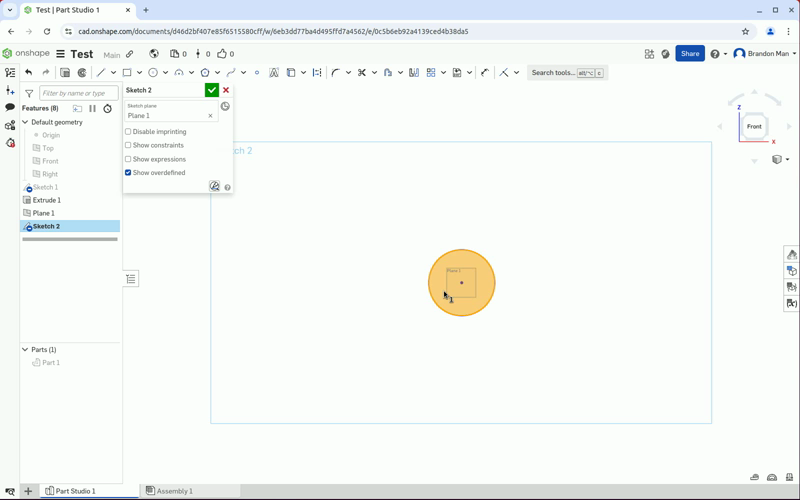
mouse_move(73, 352)
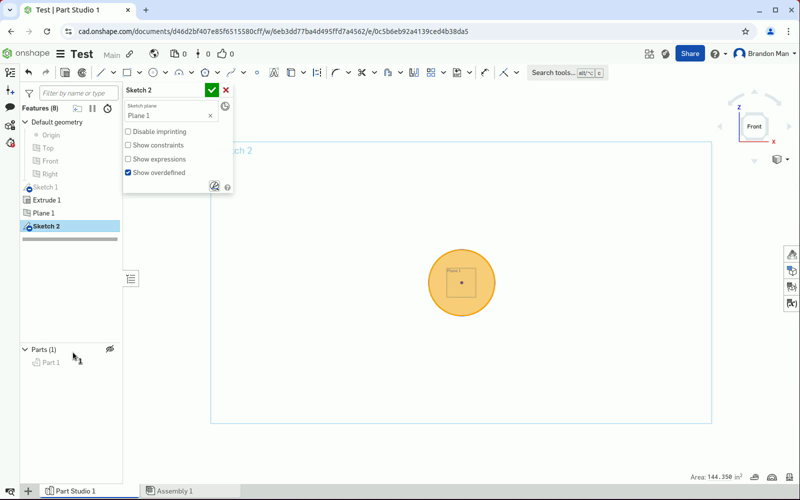
key(shift+y)
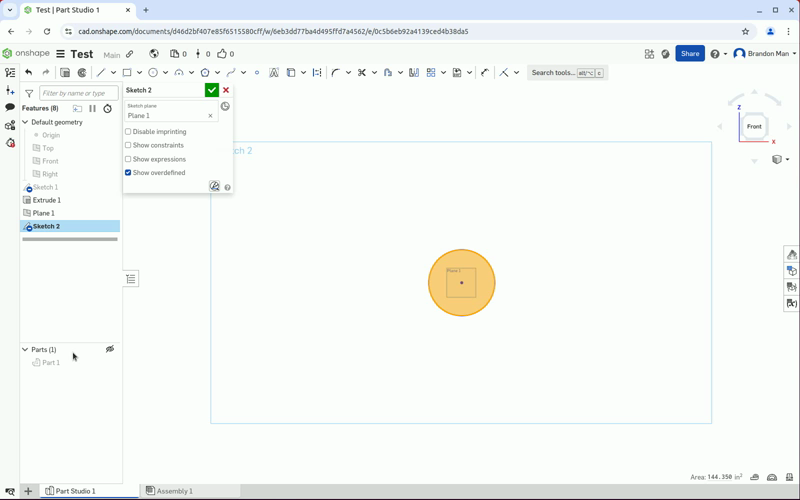
key(shift+e)
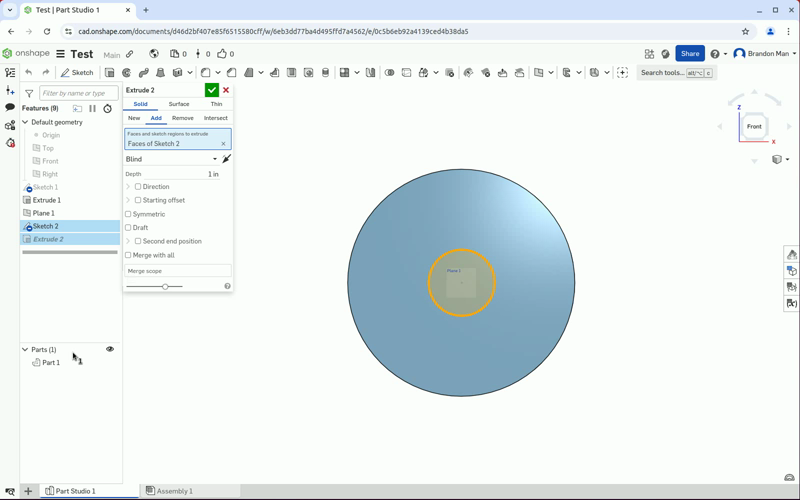
mouse_move(143, 106)
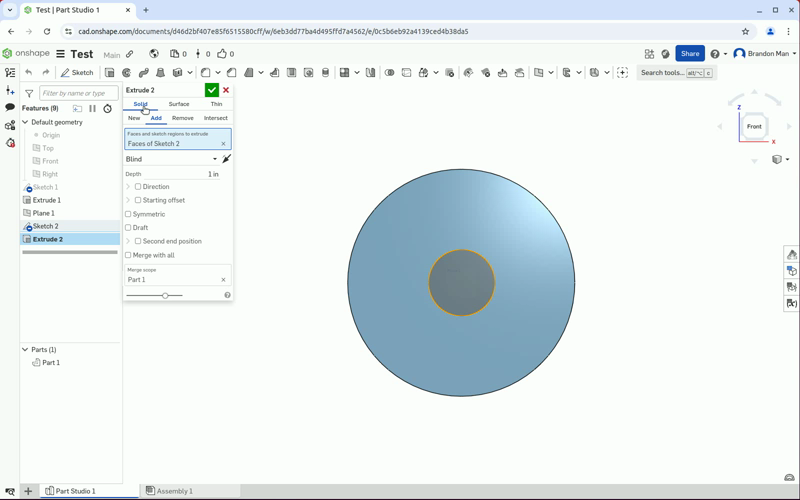
click(143, 106)
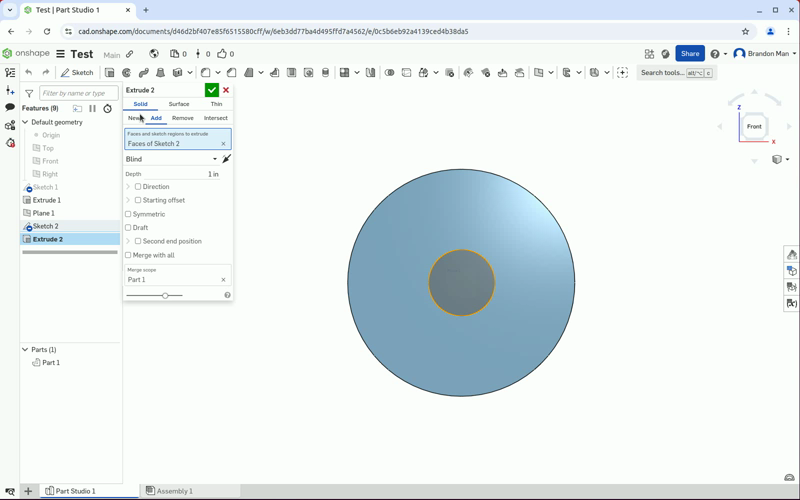
mouse_move(137, 120)
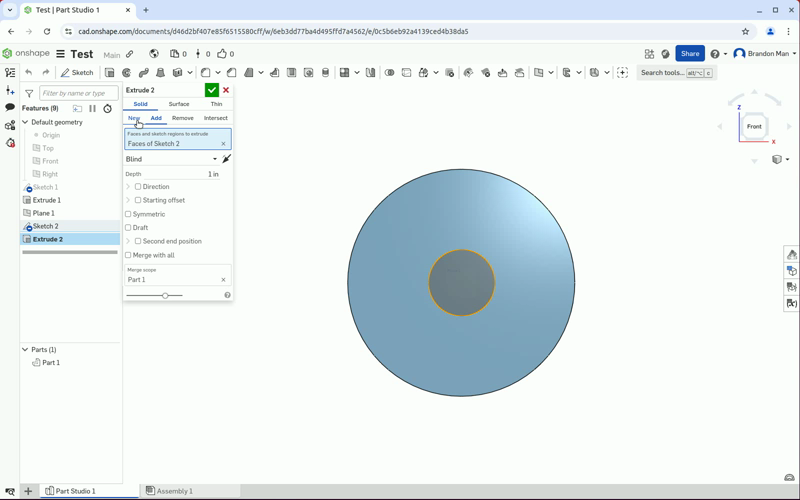
click(137, 120)
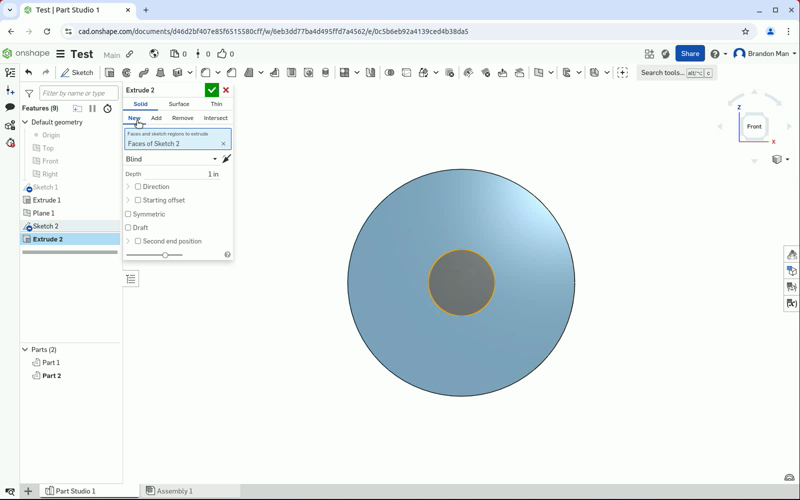
key(tab, 4)
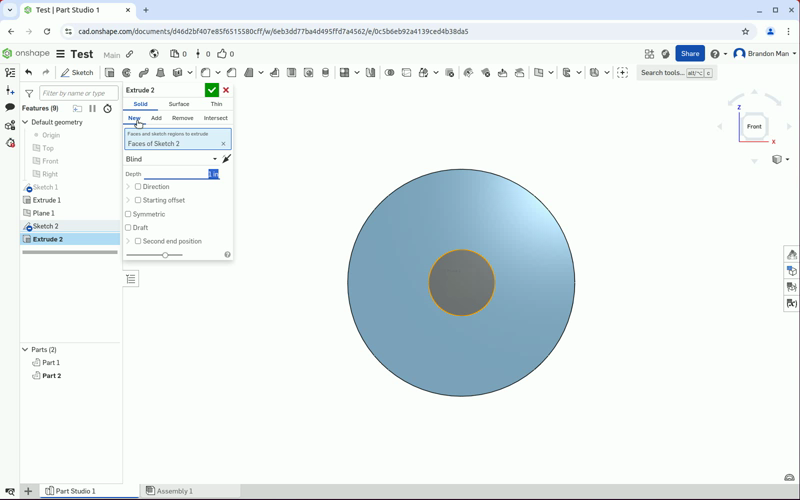
text(6.499)
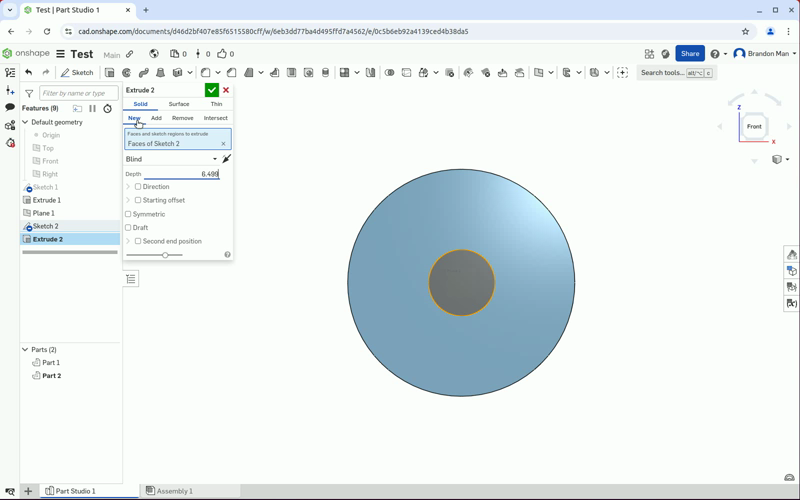
key(enter)
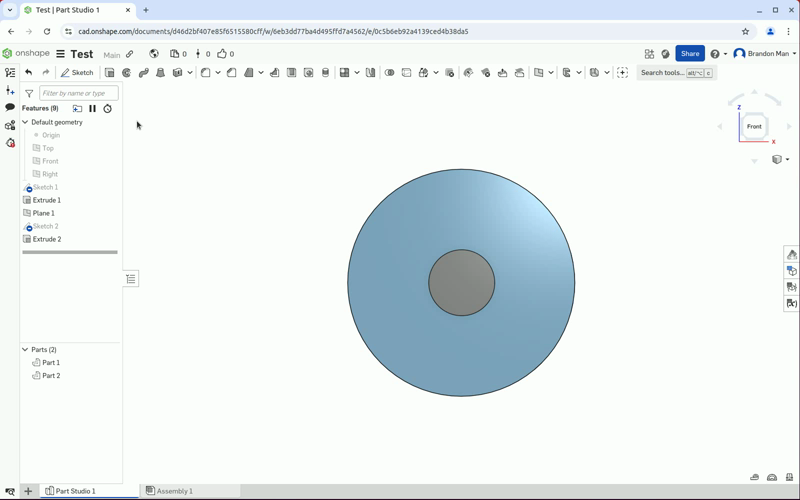
key(shift+h)
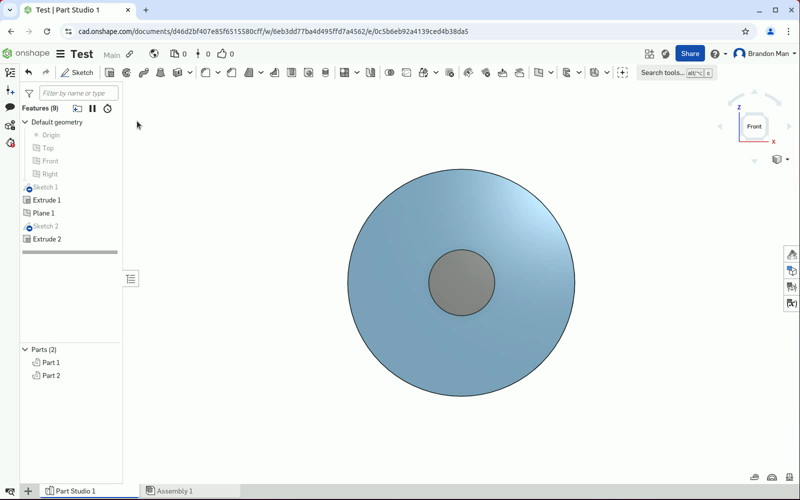
key(shift+h)
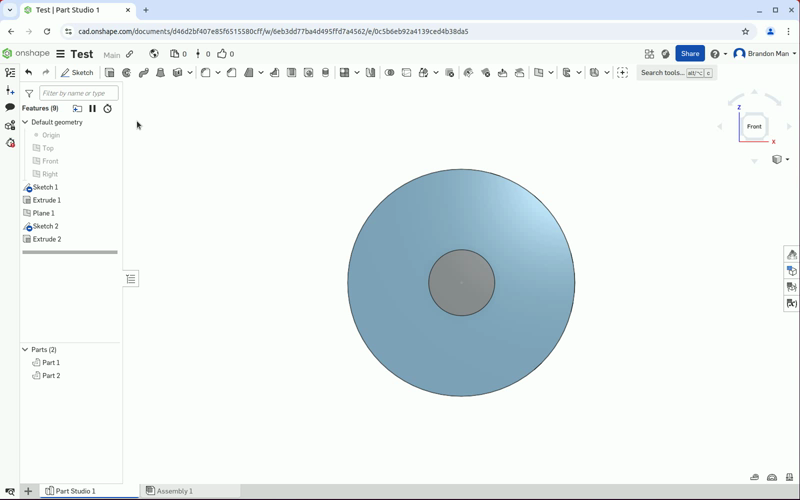
key(shift+7)
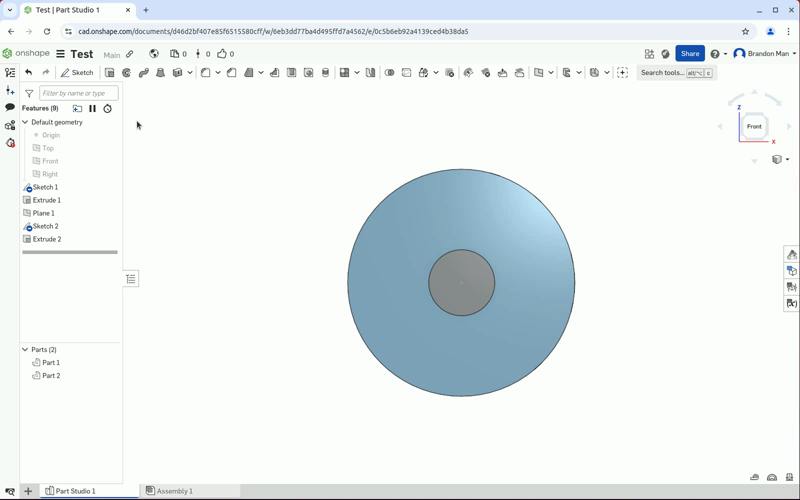
key(left, 2)
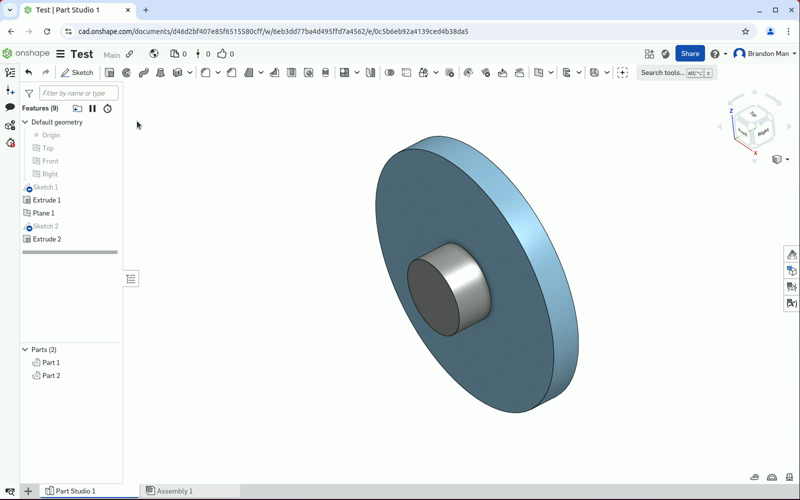
key(down, 2)
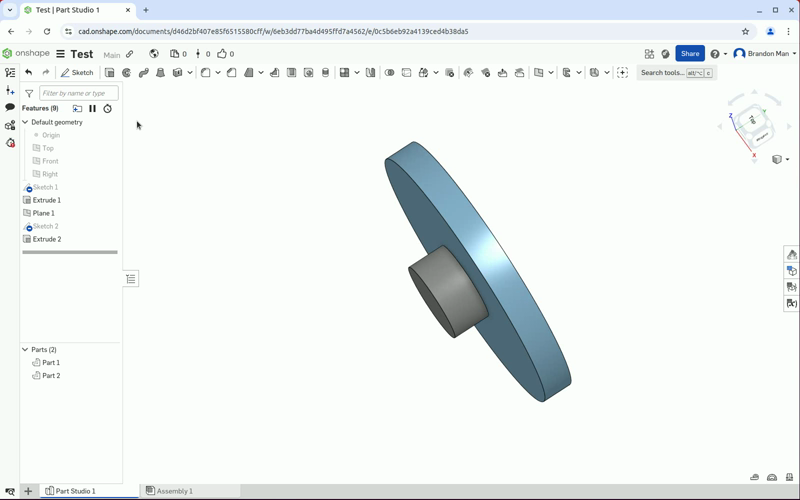
key(up, 2)
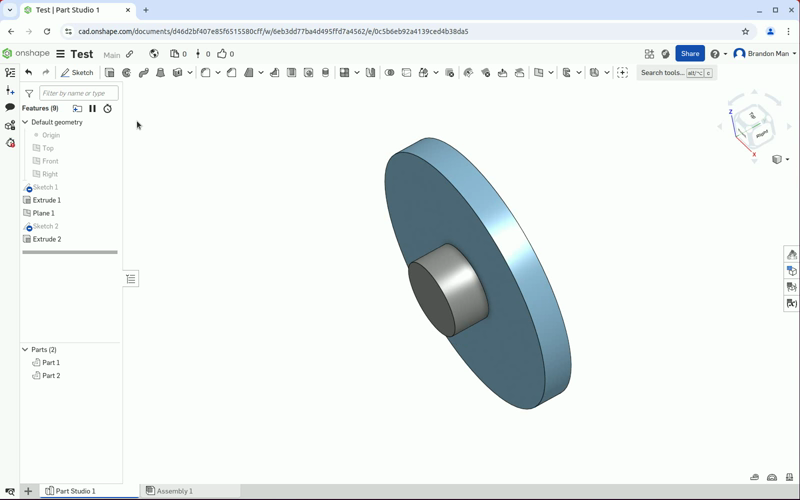
key(right, 2)
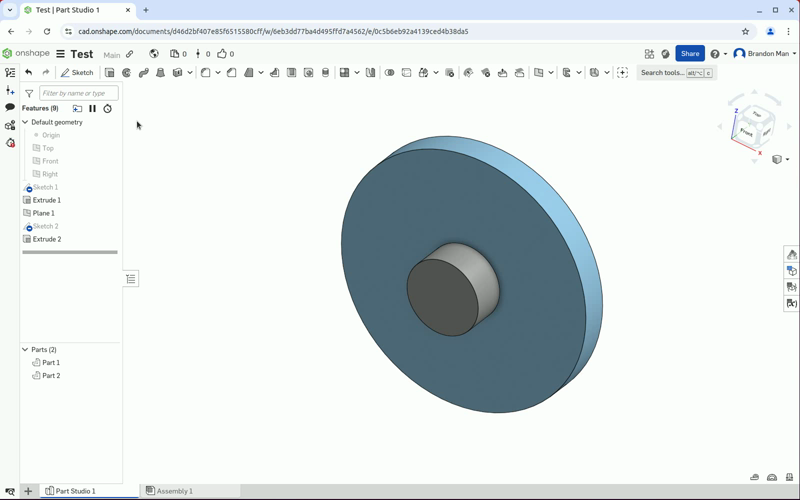
mouse_move(73, 189)
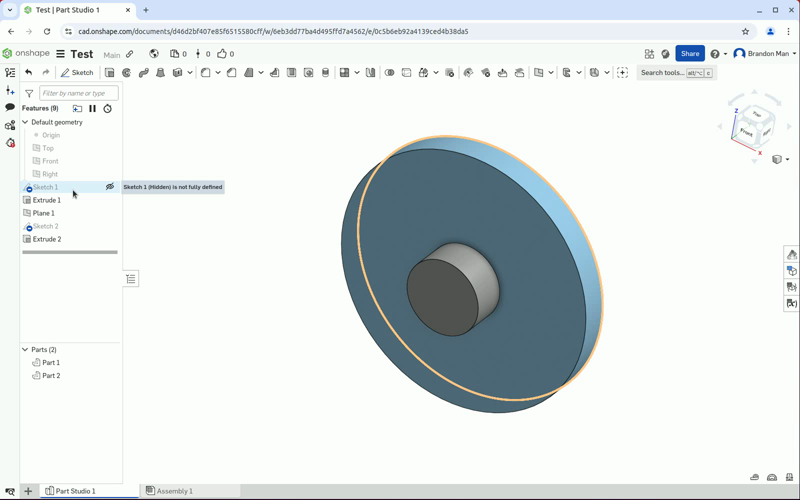
click(73, 189)